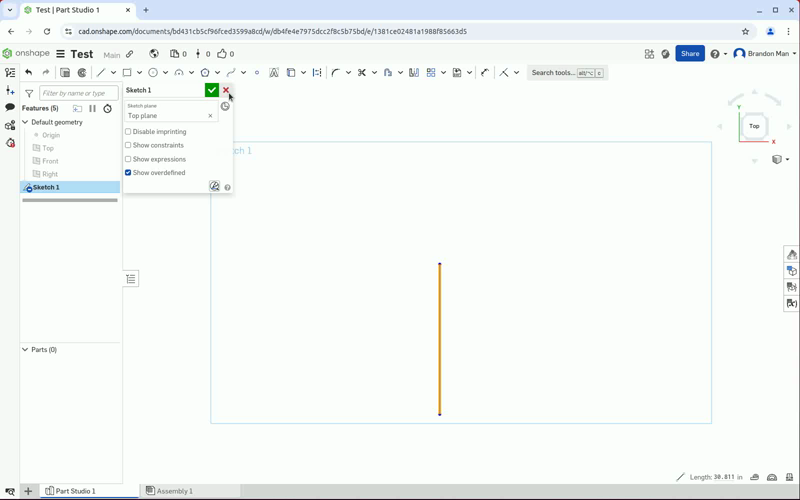
key(shift+h)
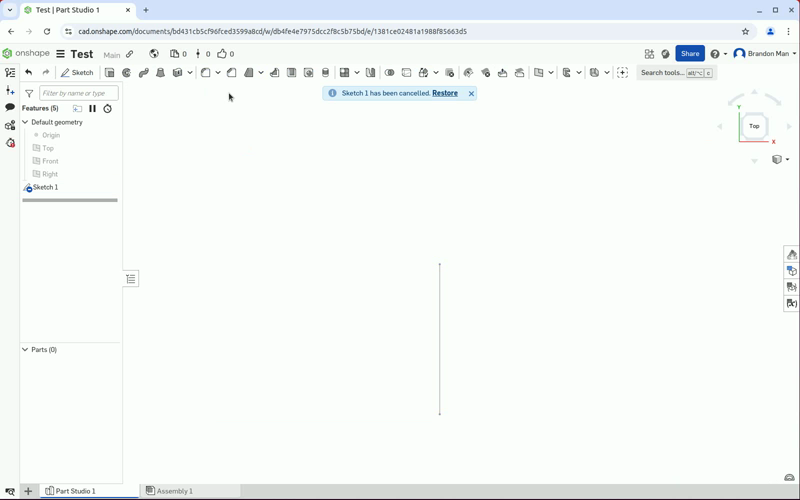
key(shift+s)
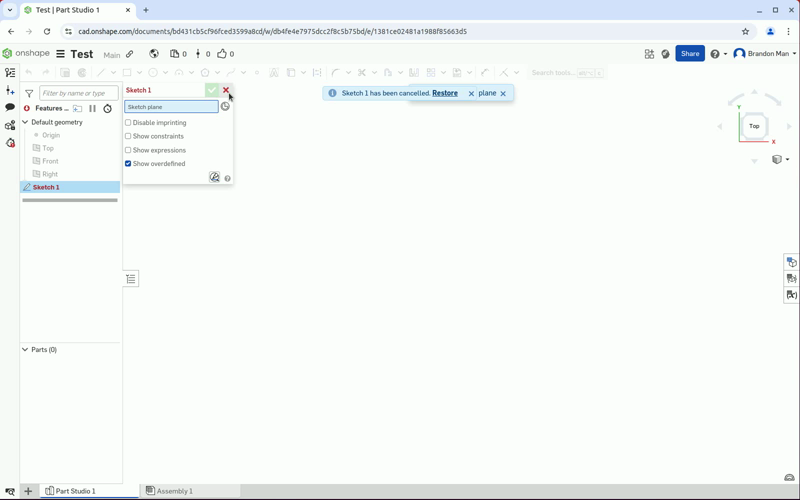
mouse_move(73, 150)
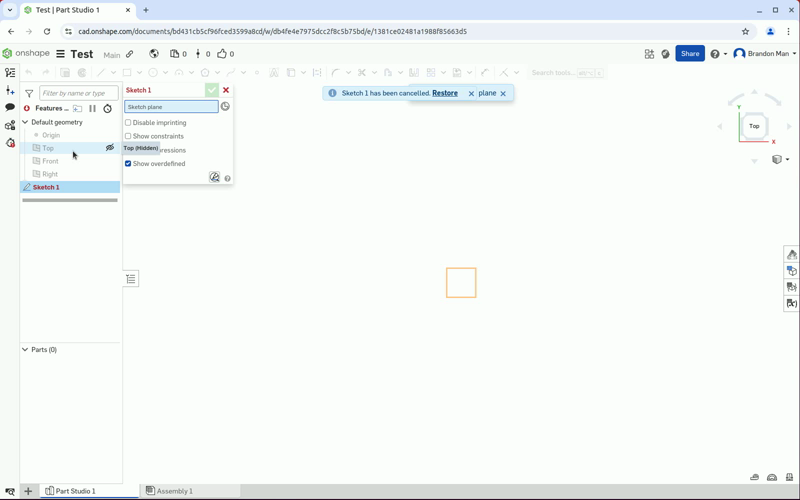
click(73, 150)
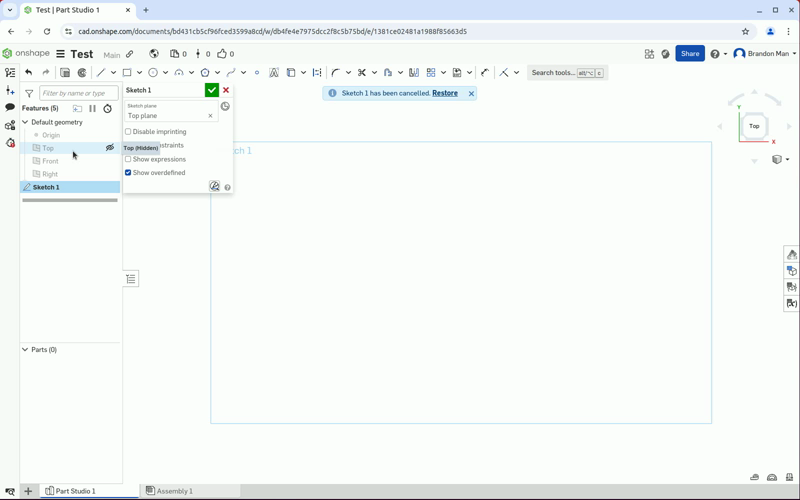
mouse_move(73, 352)
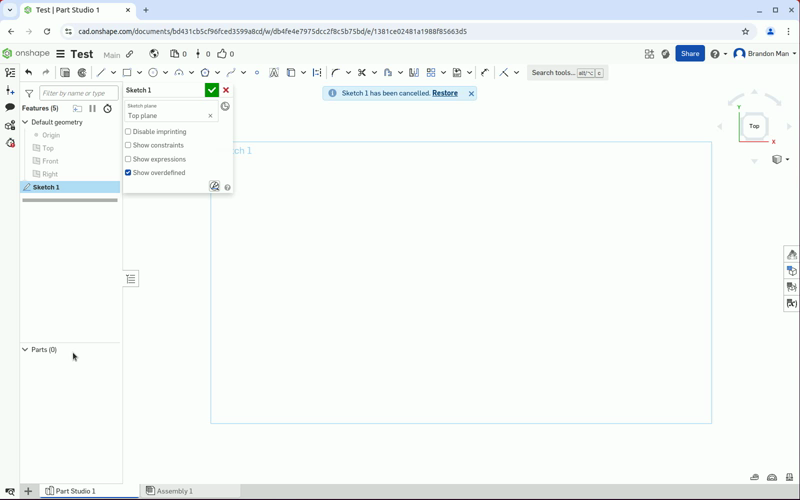
key(y)
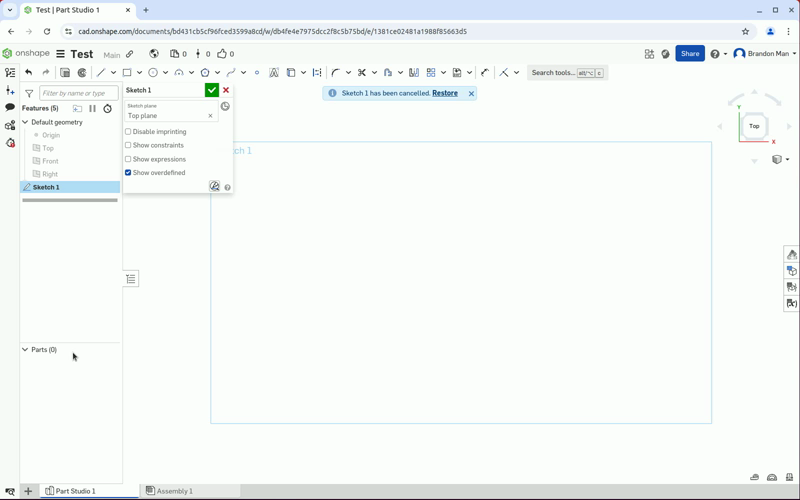
key(c)
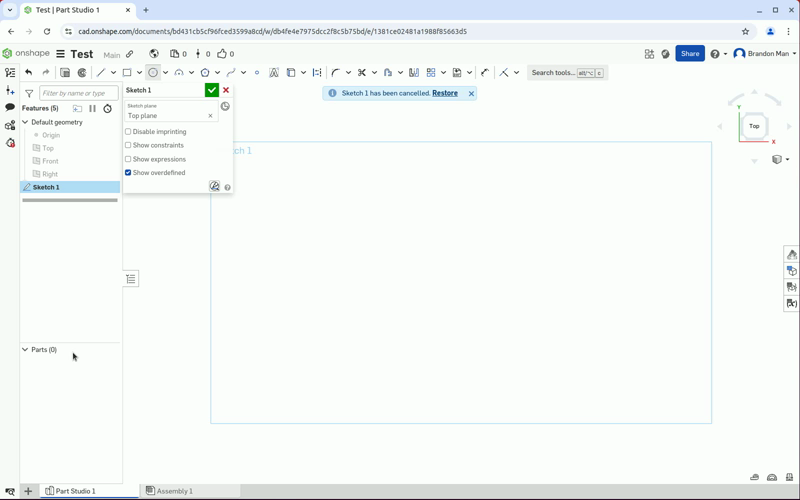
key_down(shift)
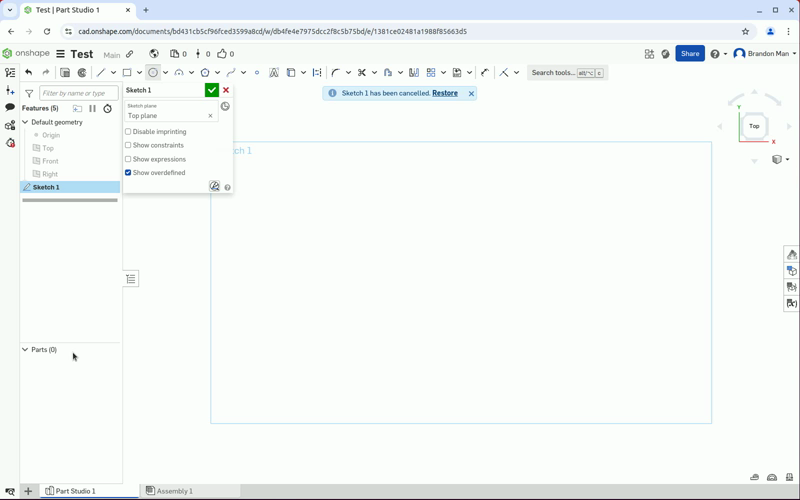
mouse_move(461, 282)
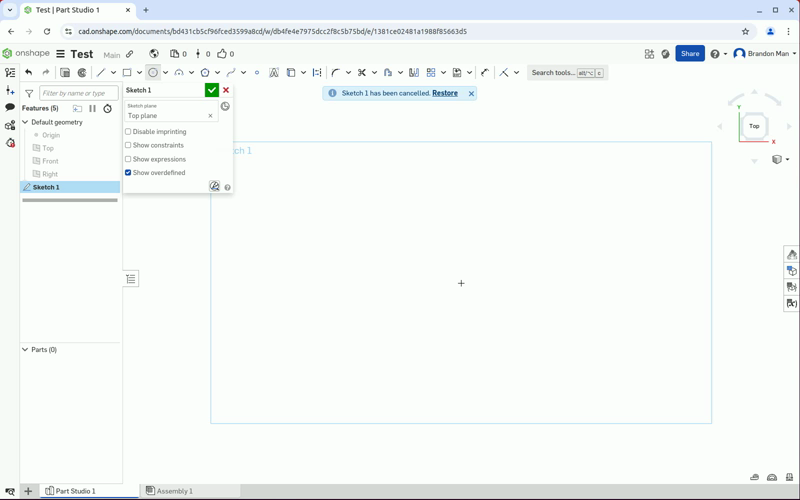
click(461, 282)
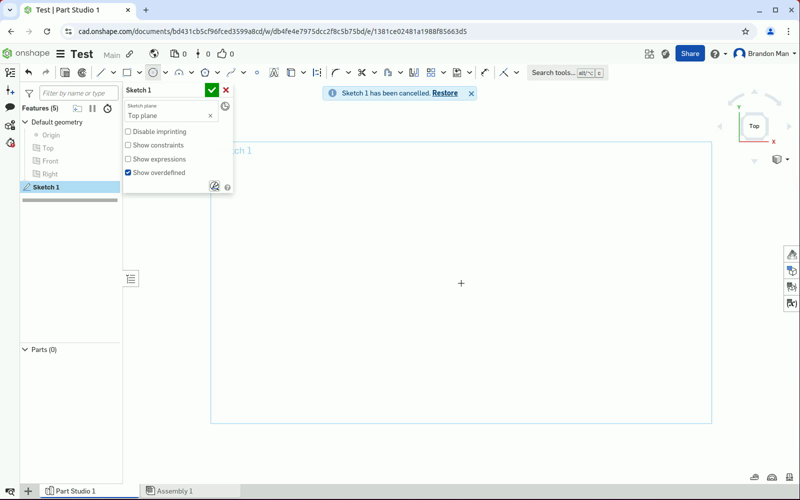
key_up(shift)
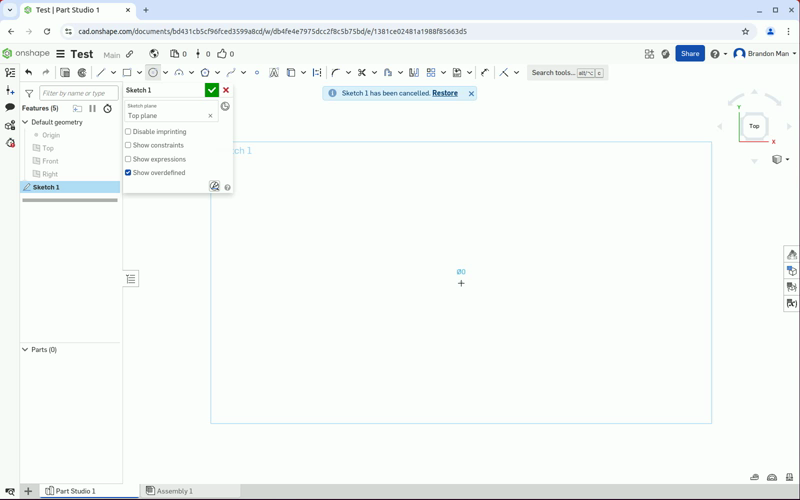
mouse_move(540, 282)
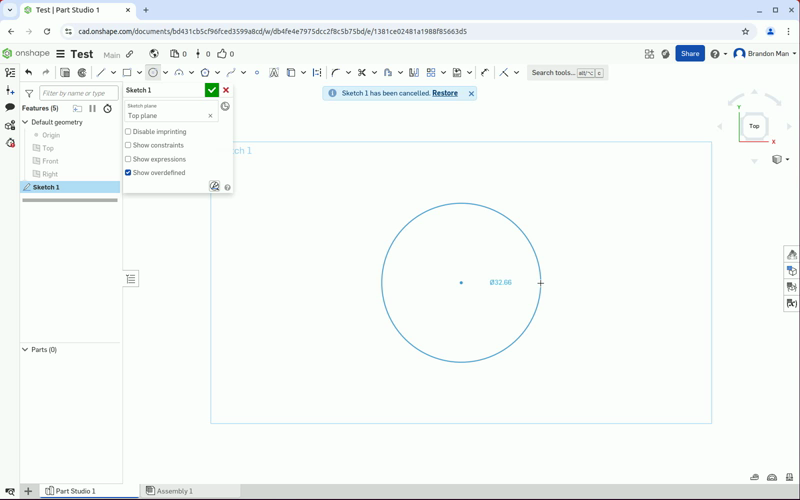
click(540, 282)
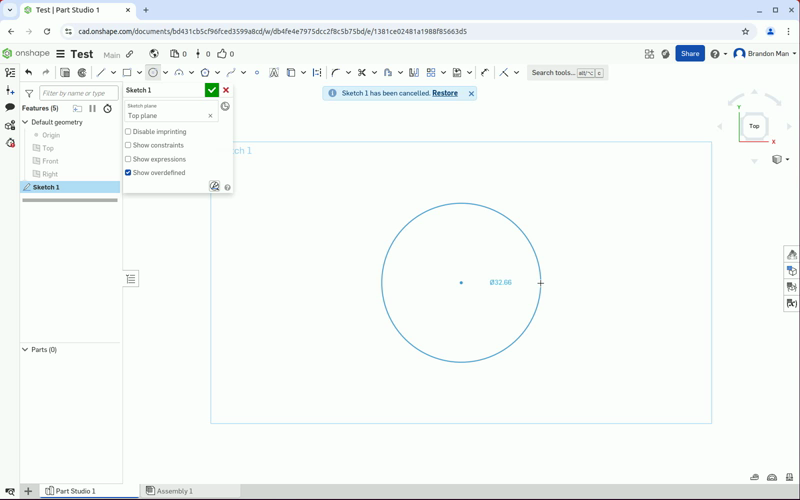
key(esc)
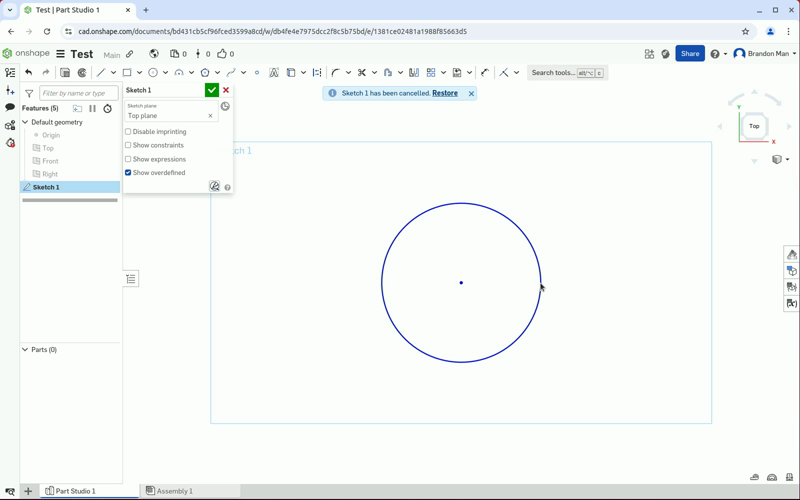
key(c)
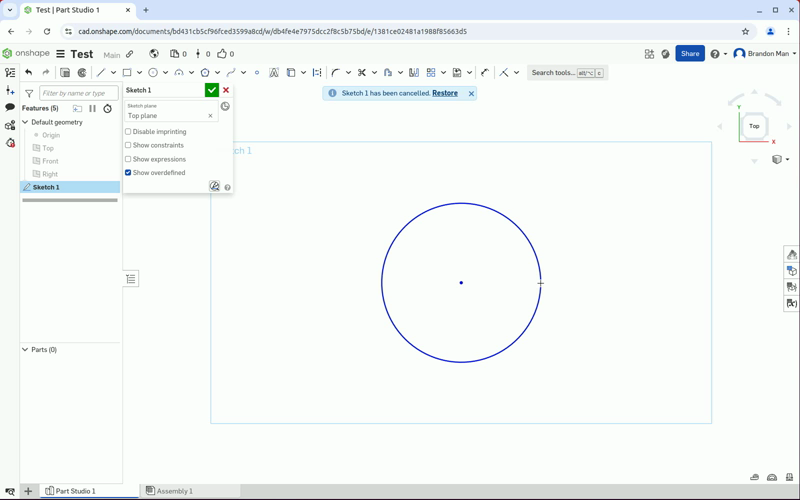
key_down(shift)
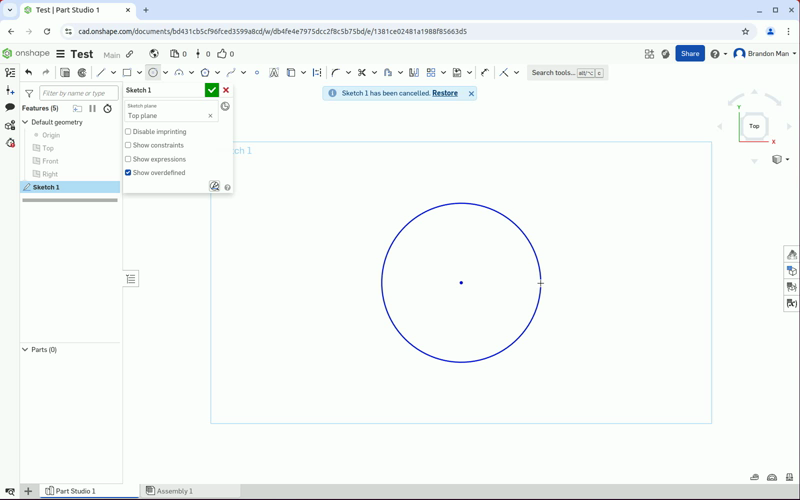
mouse_move(461, 282)
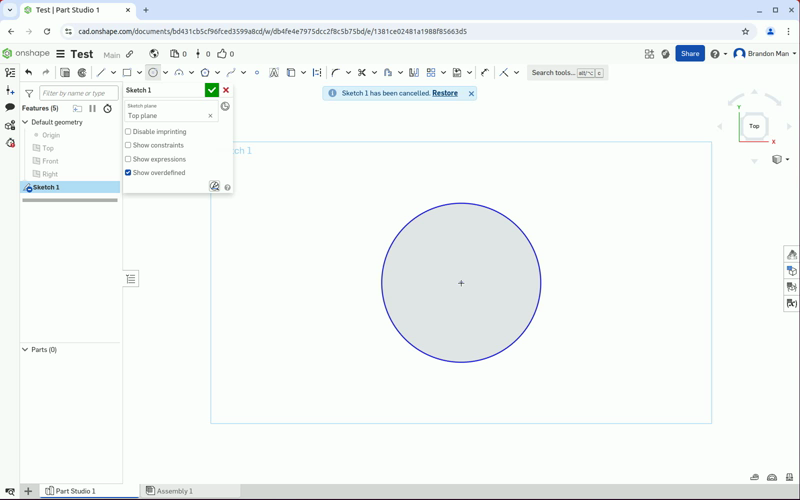
click(461, 282)
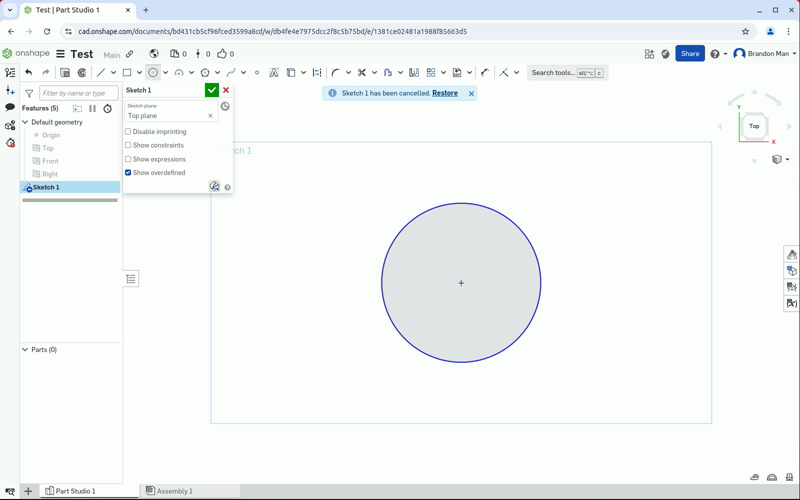
key_up(shift)
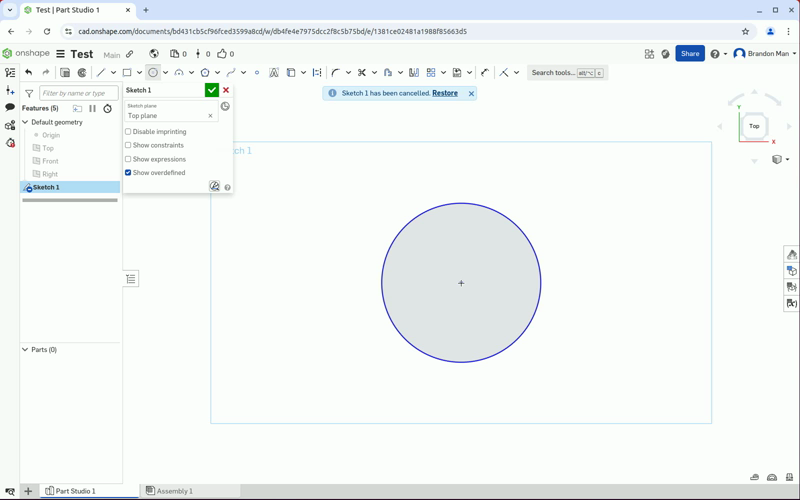
mouse_move(535, 282)
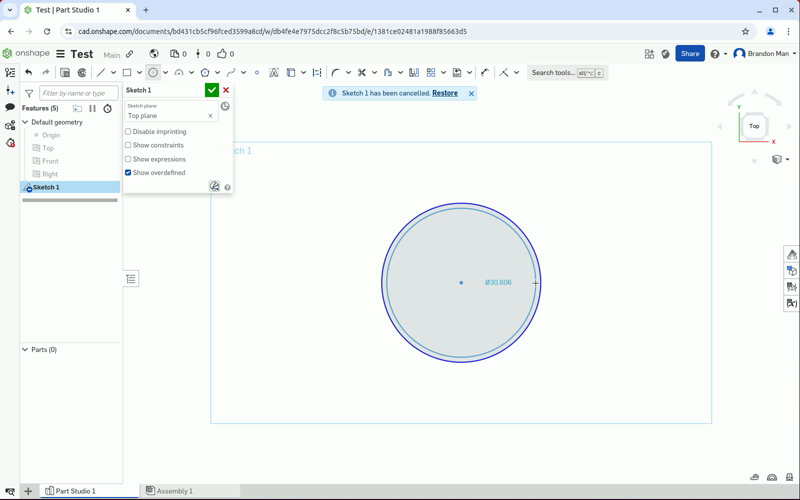
click(535, 282)
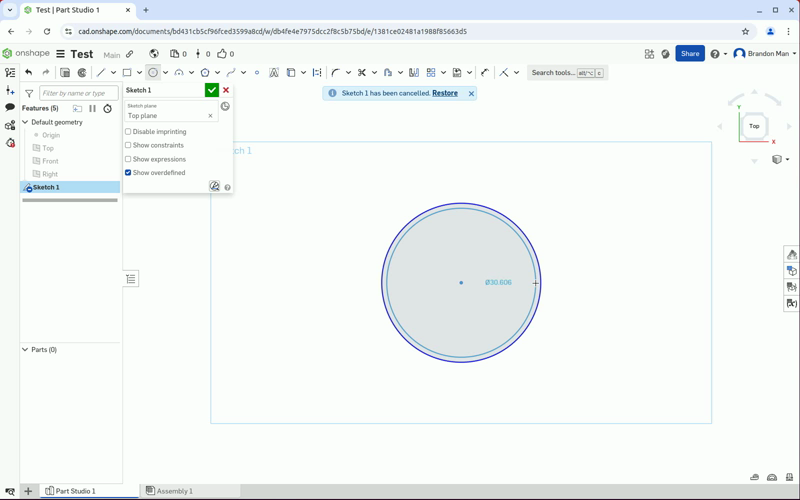
key(esc)
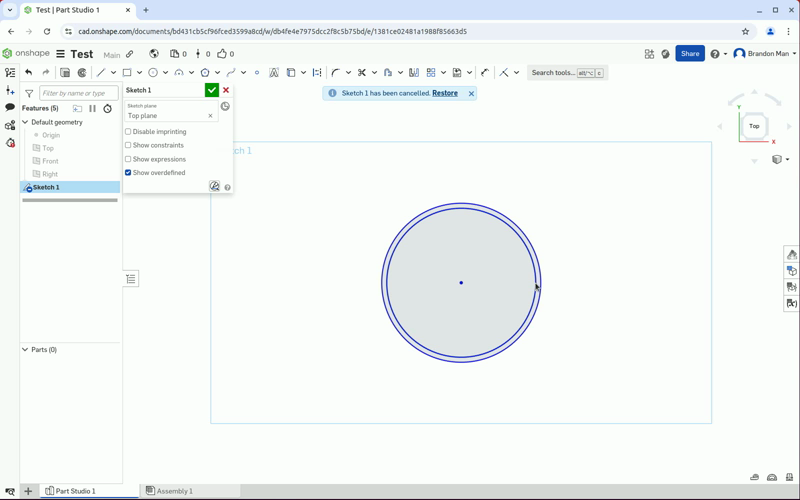
mouse_move(532, 253)
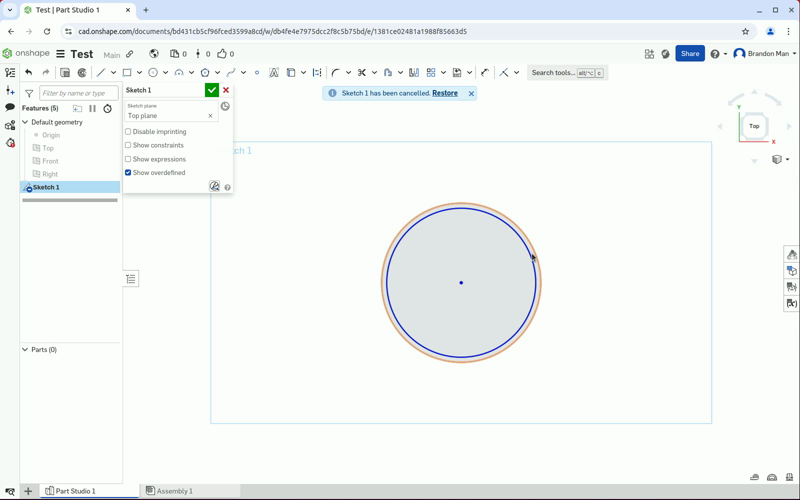
click(532, 253)
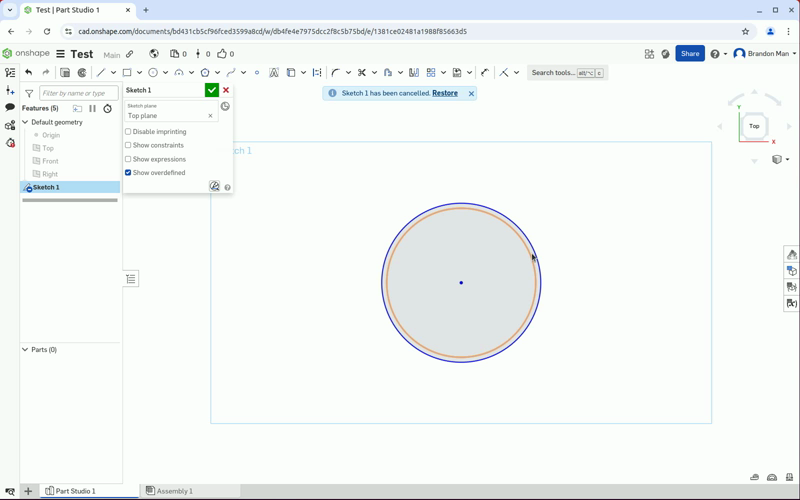
mouse_move(73, 352)
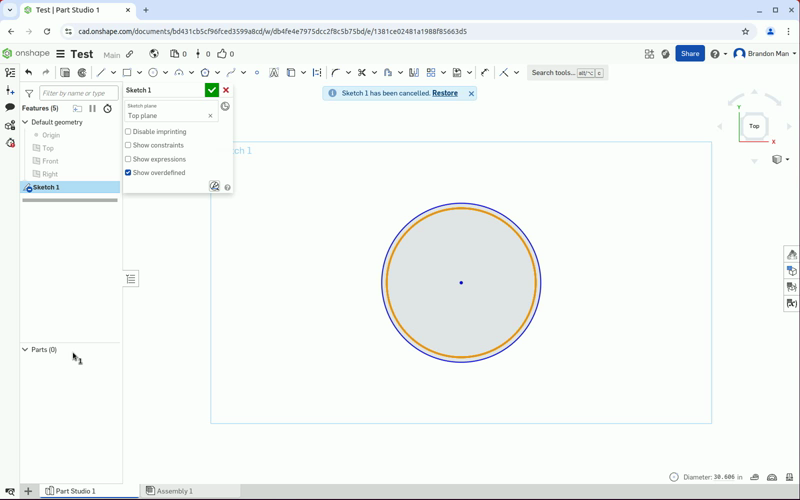
key(shift+y)
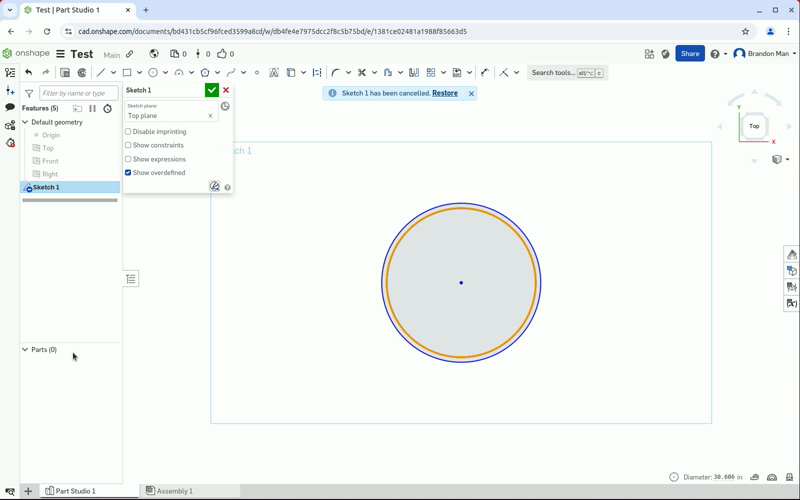
key(shift+e)
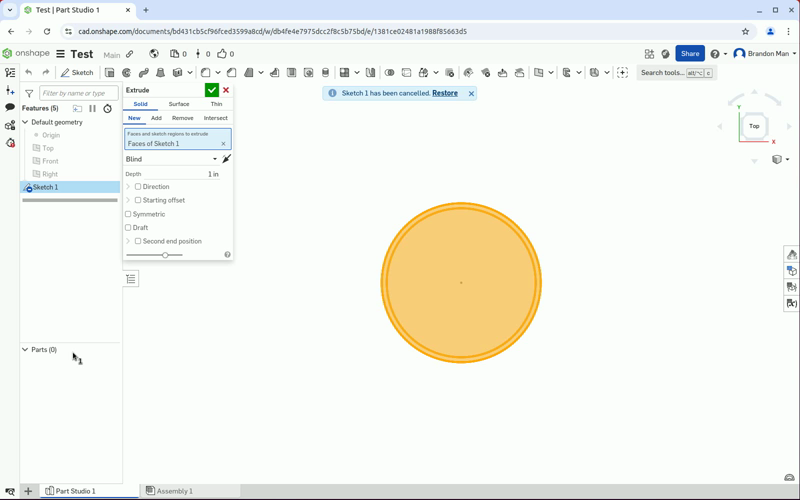
mouse_move(143, 106)
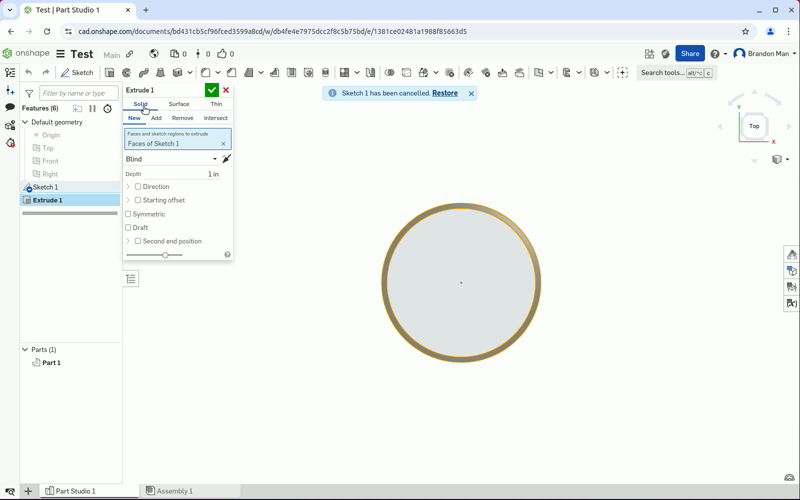
click(143, 106)
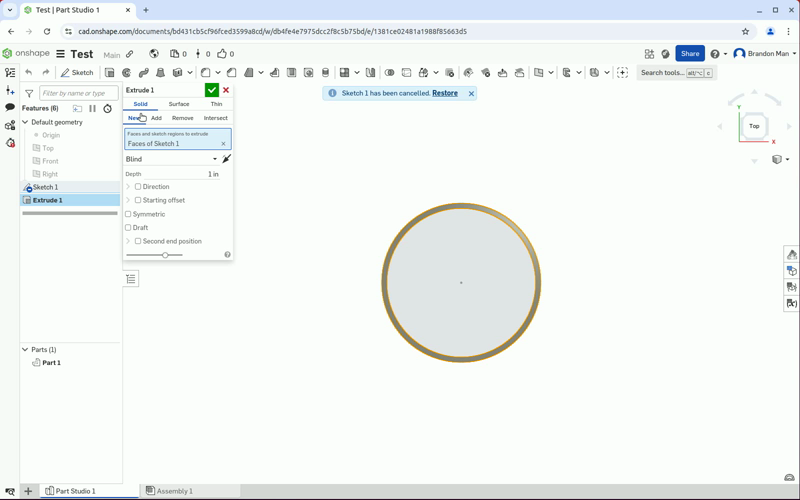
mouse_move(137, 120)
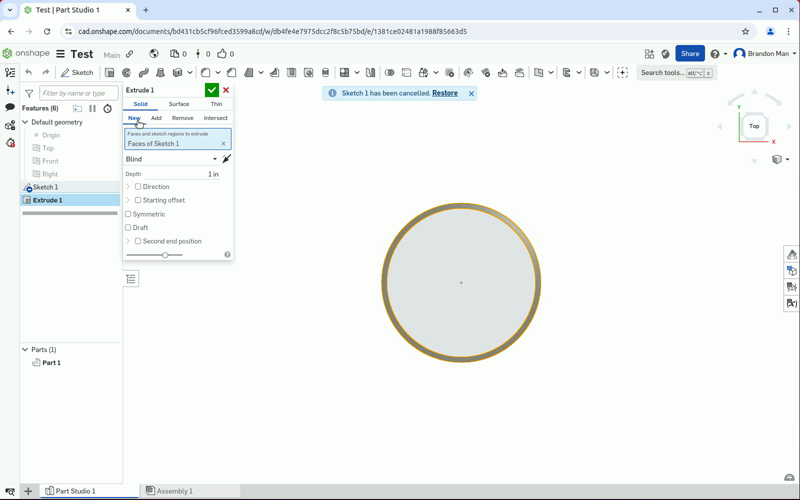
click(137, 120)
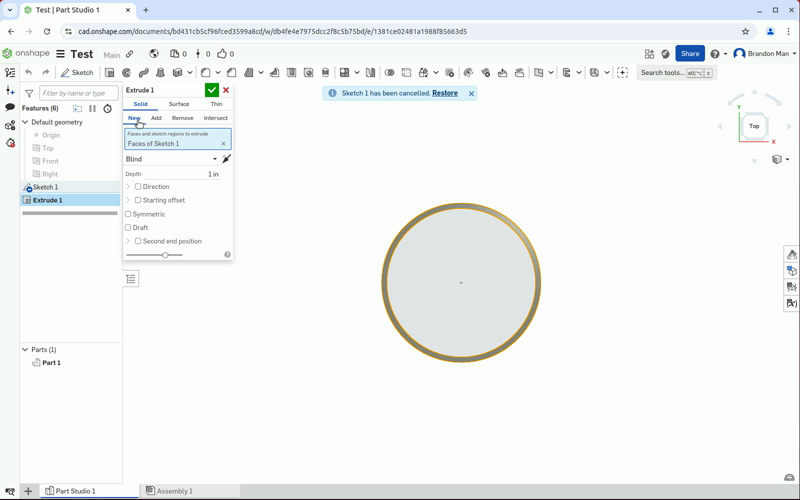
key(tab, 4)
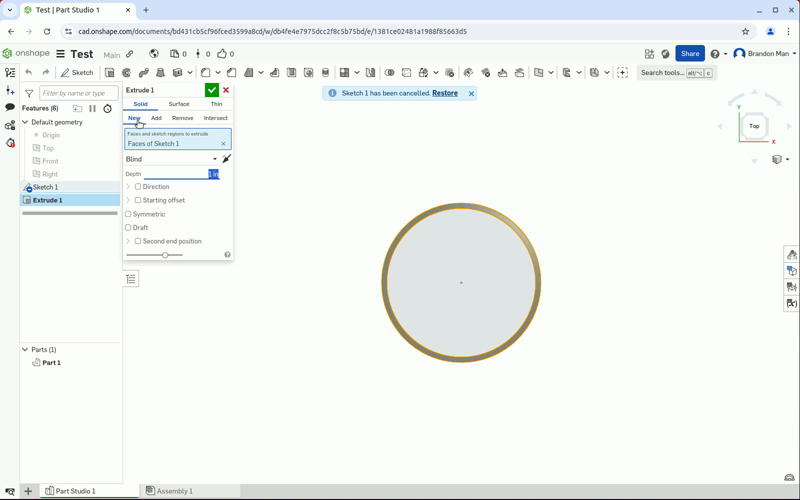
text(23.108)
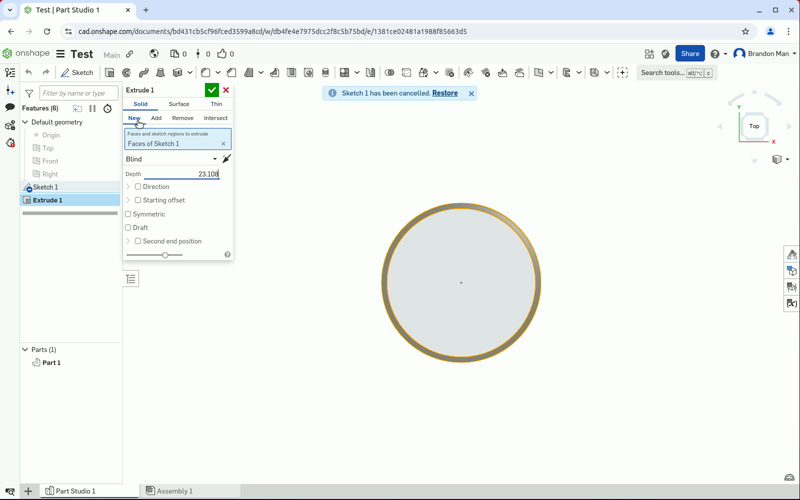
key(enter)
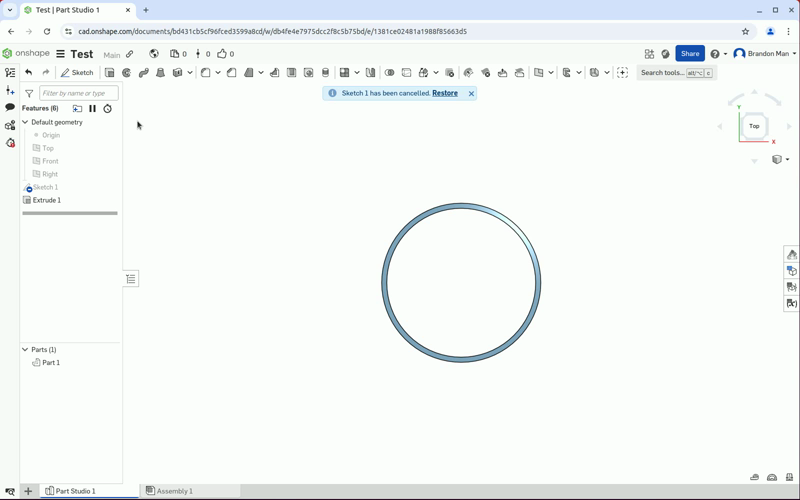
key(shift+h)
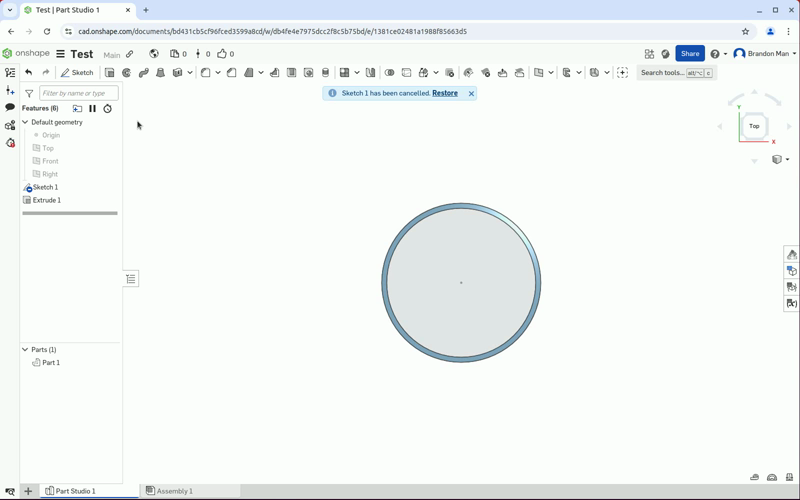
key(shift+h)
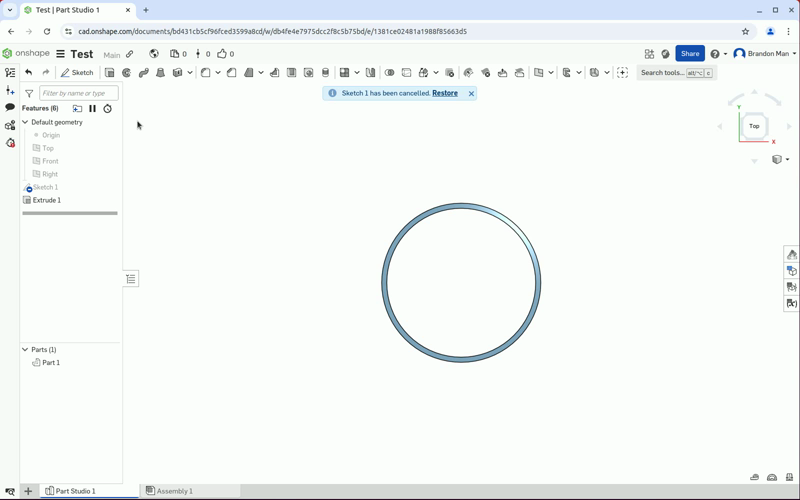
mouse_move(73, 189)
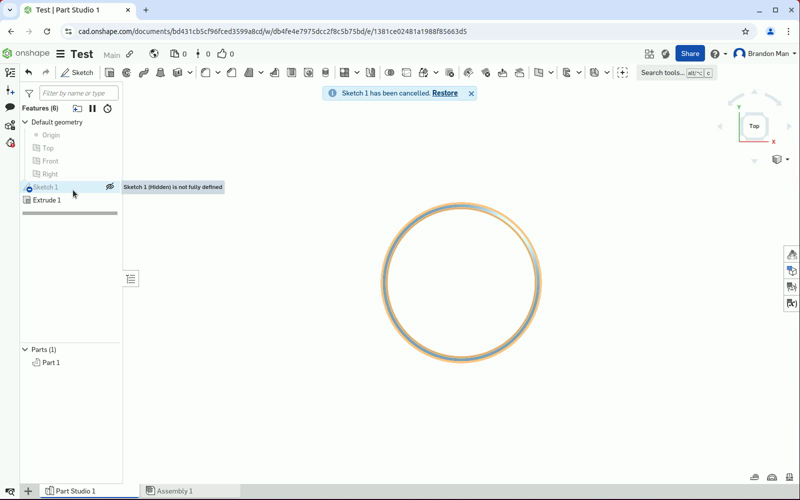
click(73, 189)
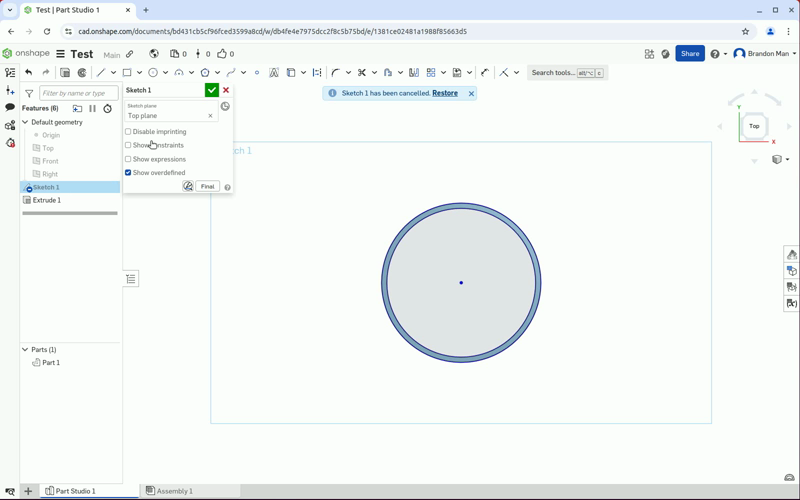
mouse_move(229, 92)
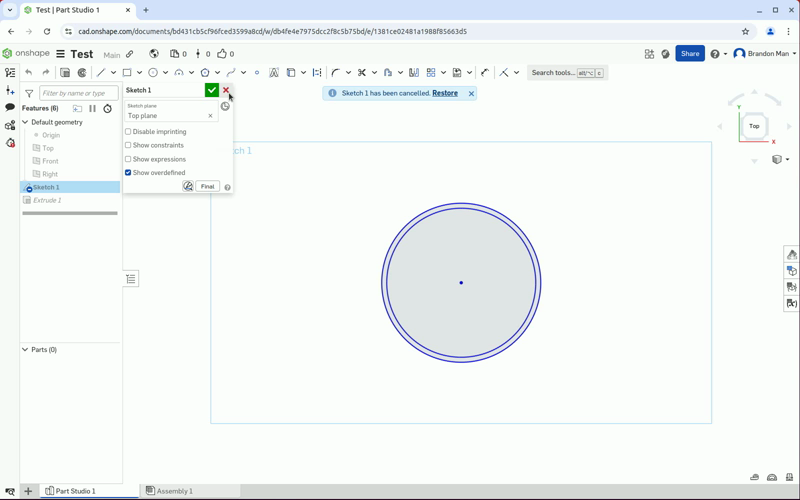
click(229, 92)
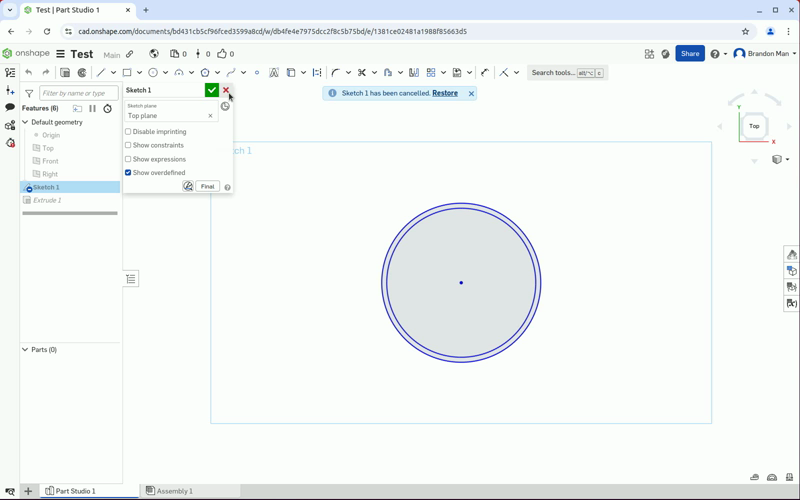
key(shift+s)
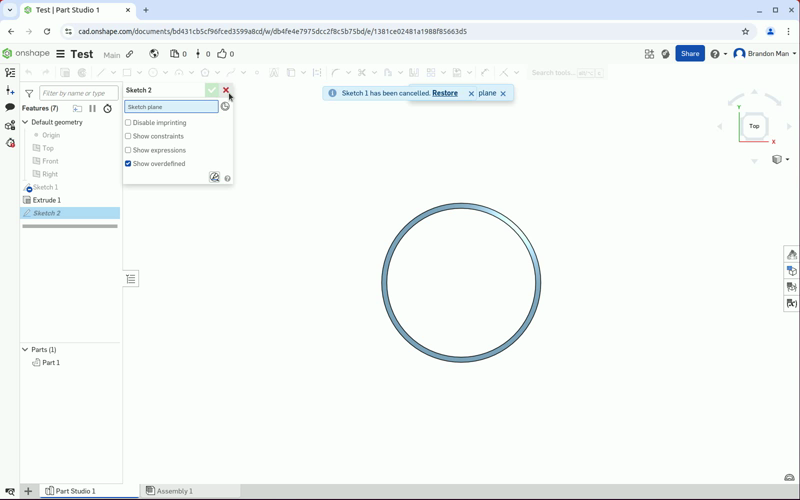
mouse_move(73, 150)
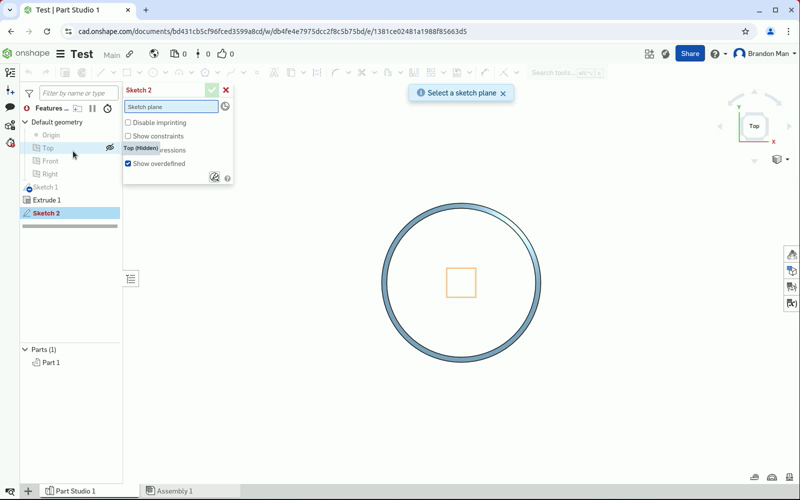
click(73, 150)
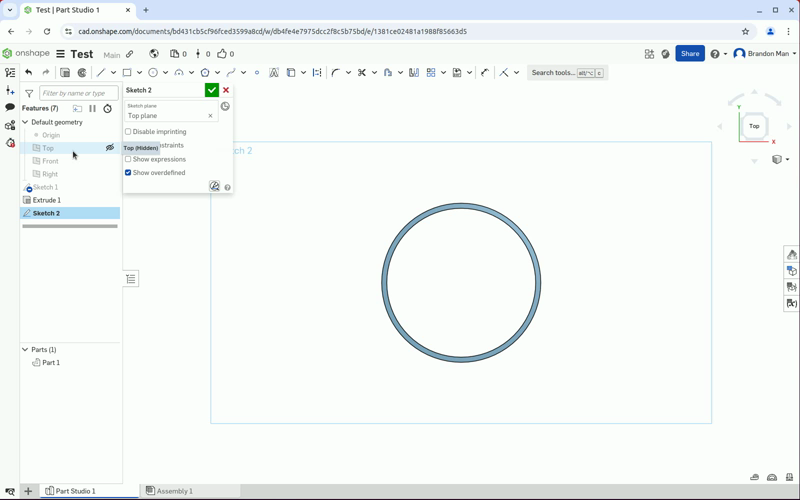
mouse_move(73, 352)
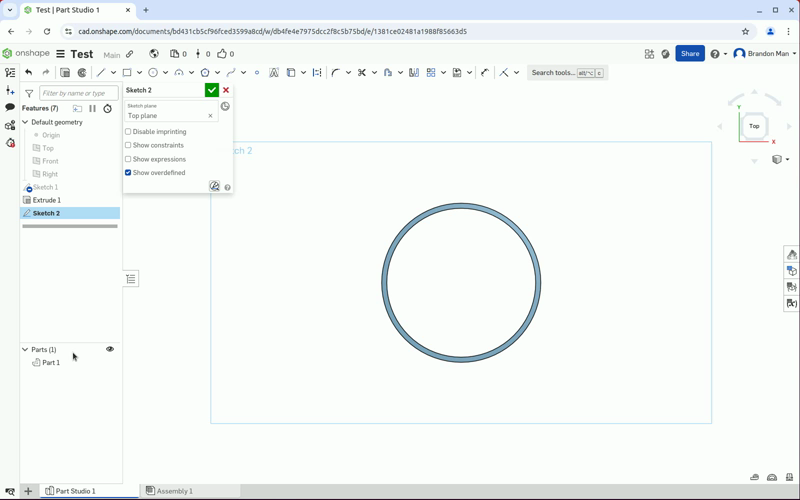
key(y)
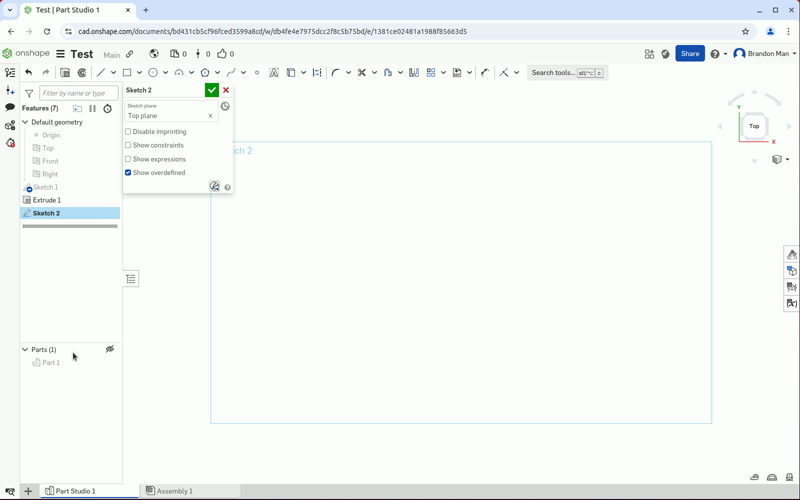
key(c)
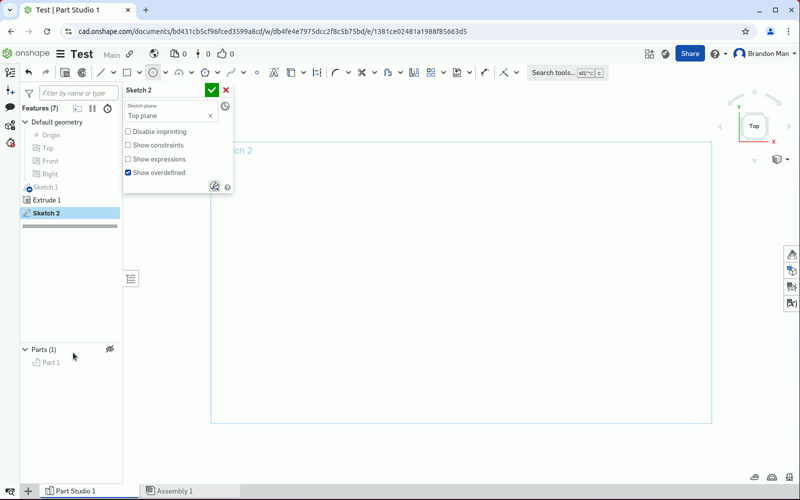
key_down(shift)
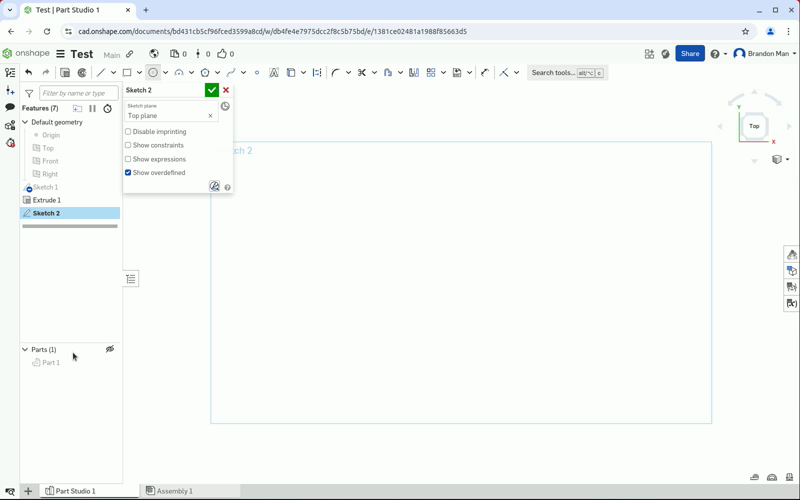
mouse_move(460, 282)
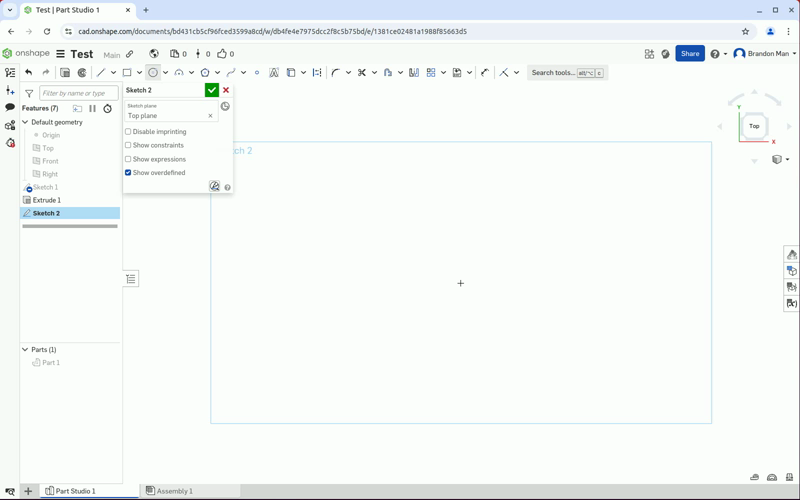
click(460, 282)
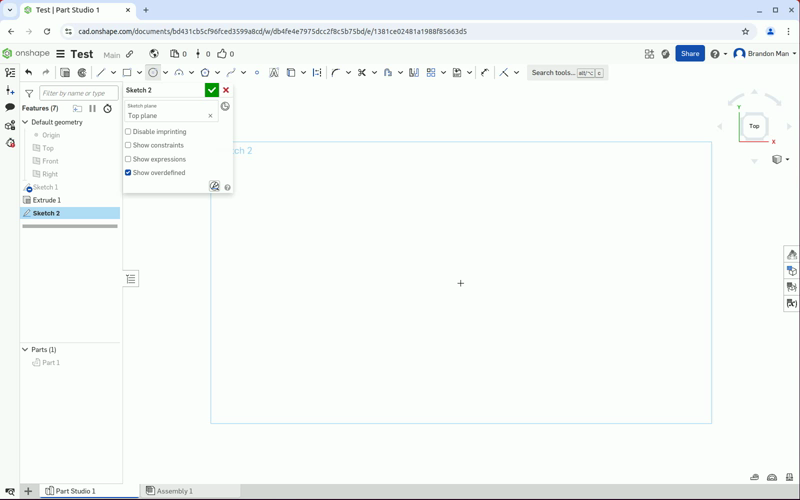
key_up(shift)
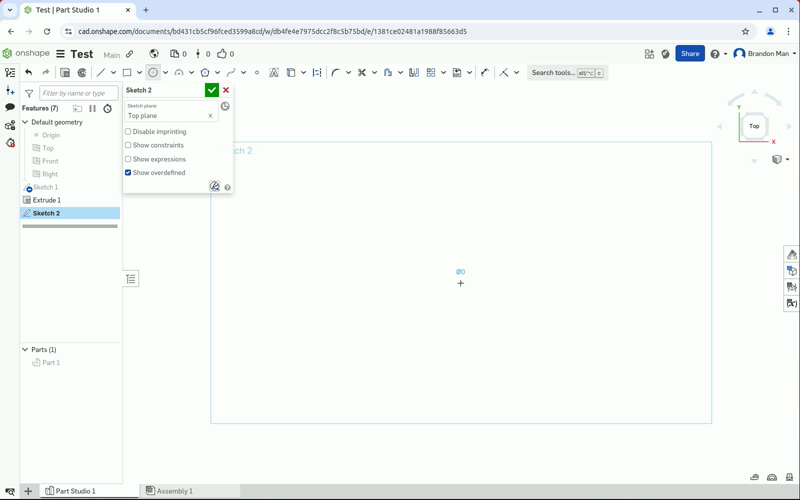
mouse_move(548, 282)
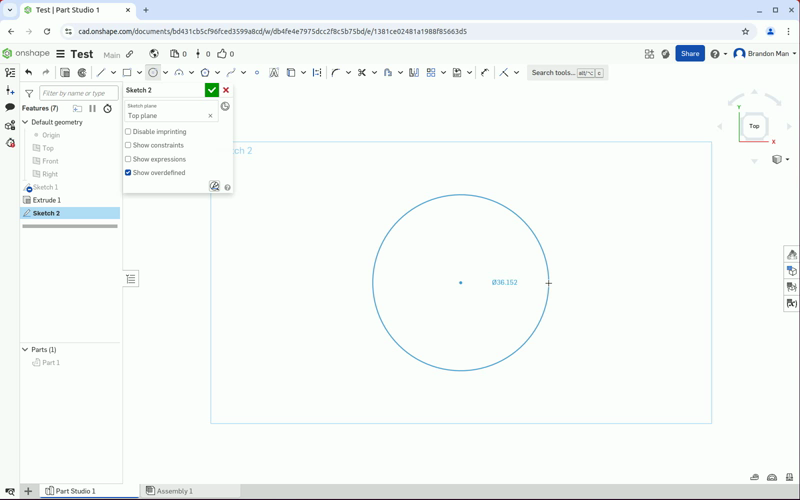
click(548, 282)
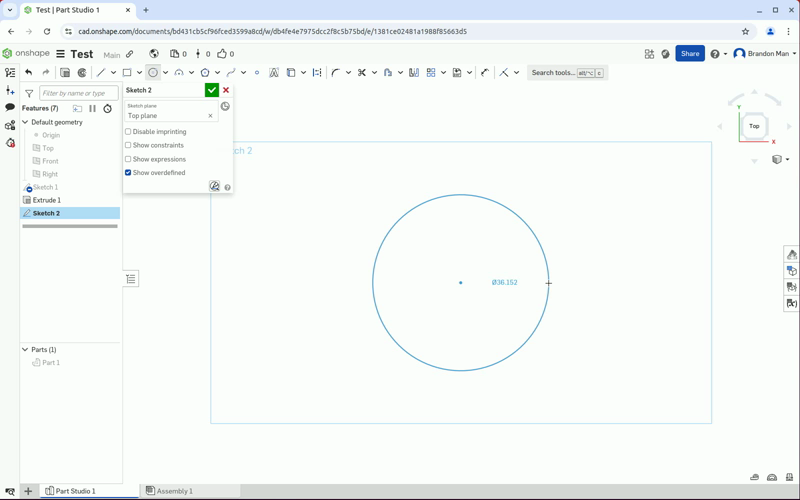
key(esc)
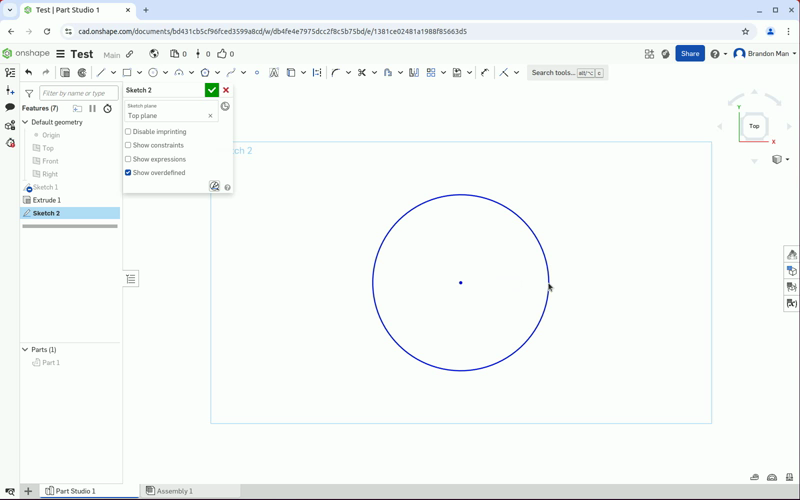
key(c)
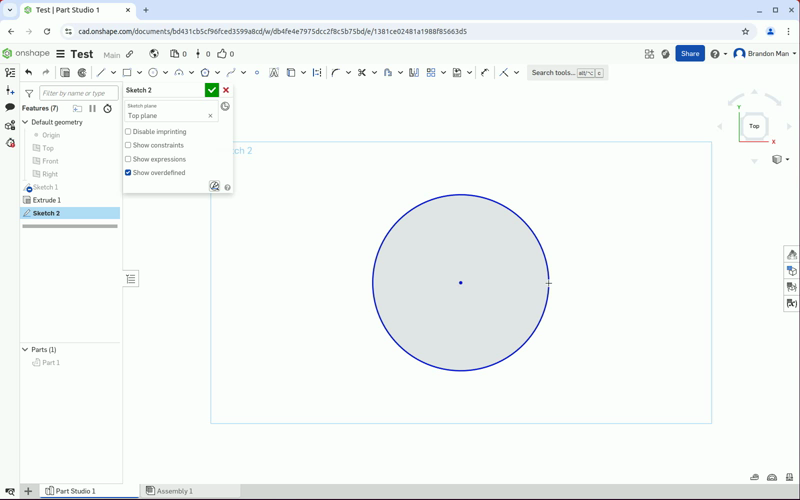
key_down(shift)
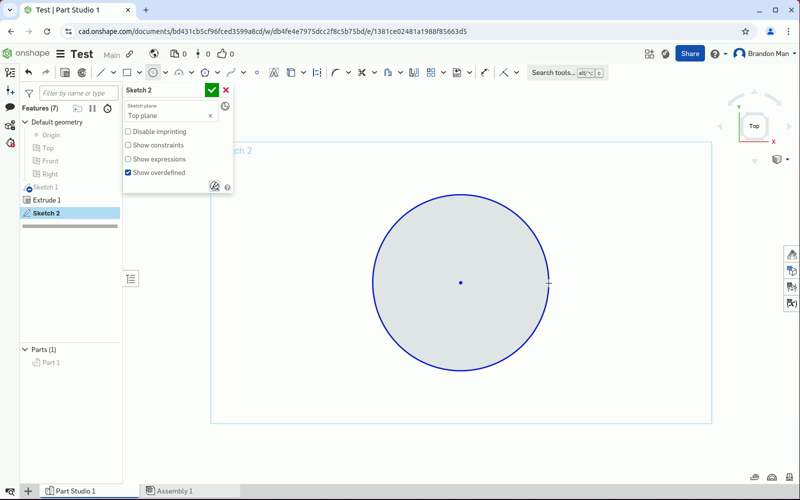
mouse_move(460, 282)
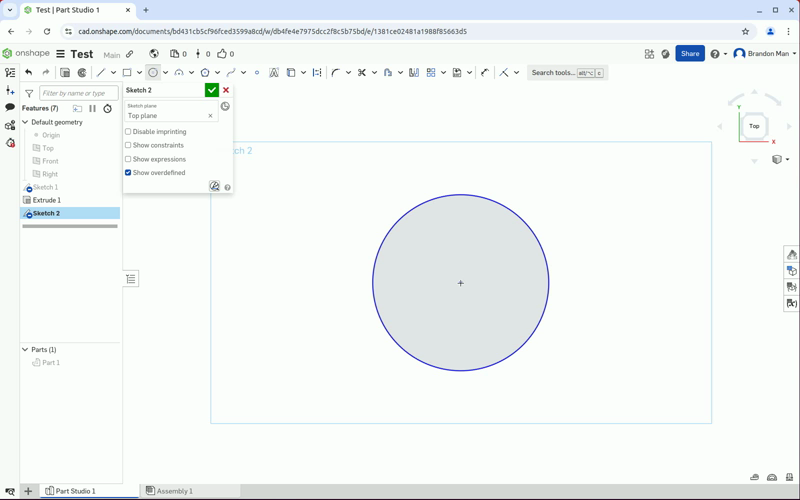
click(460, 282)
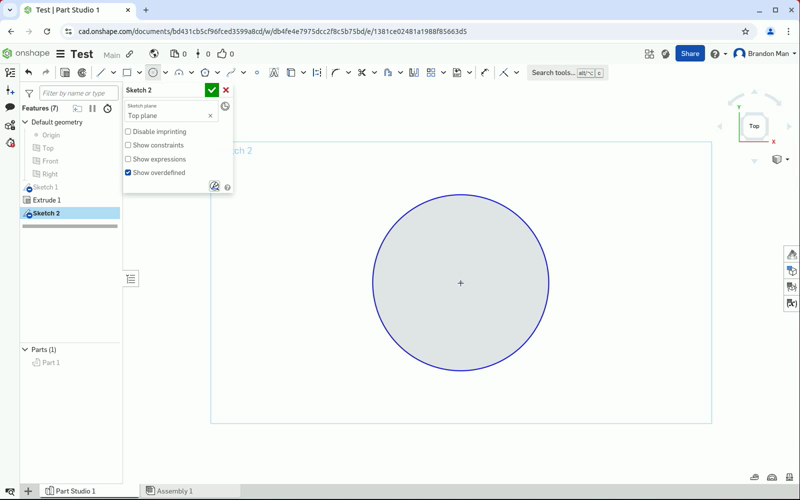
key_up(shift)
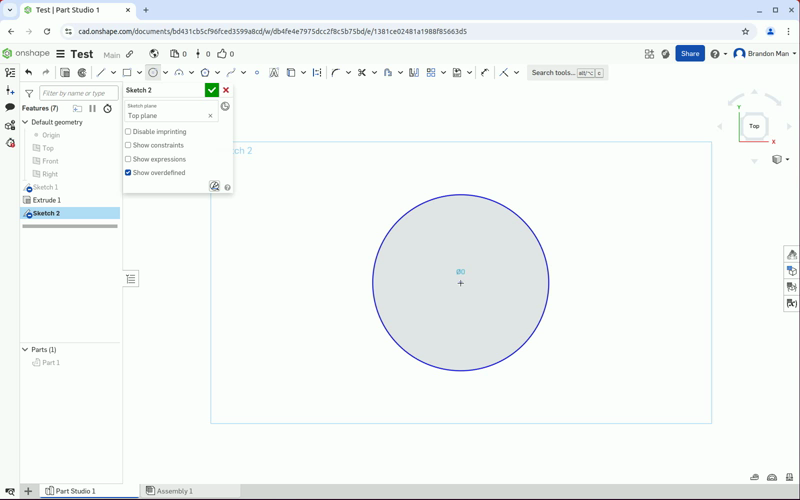
mouse_move(534, 282)
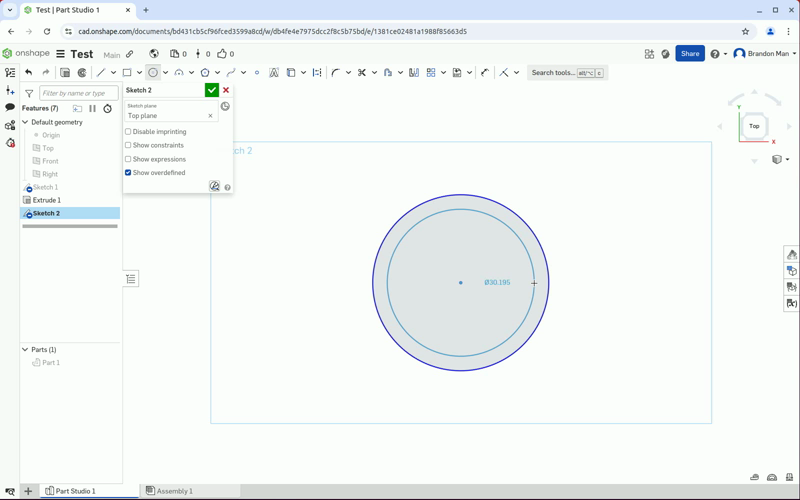
click(534, 282)
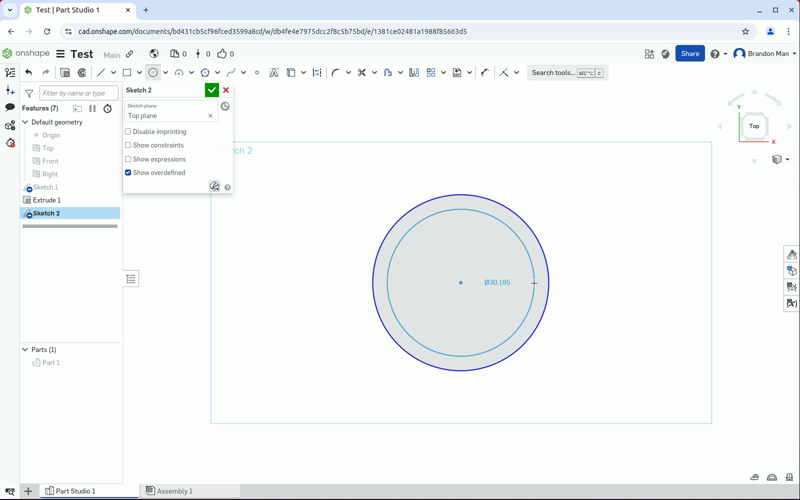
key(esc)
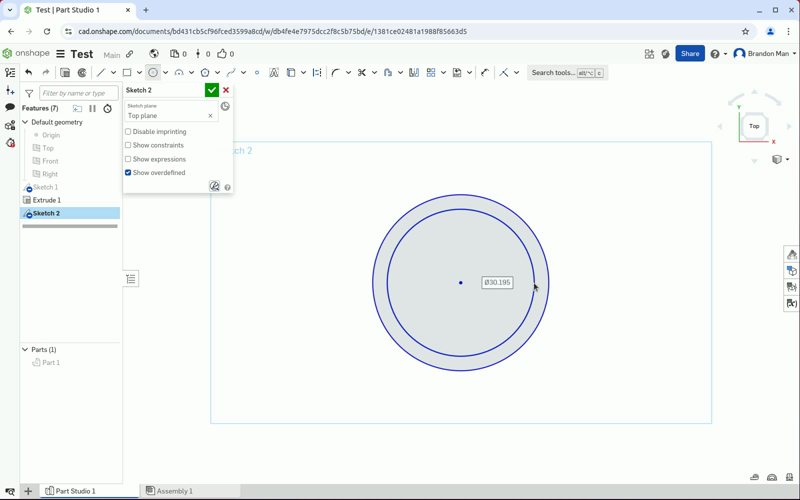
mouse_move(531, 325)
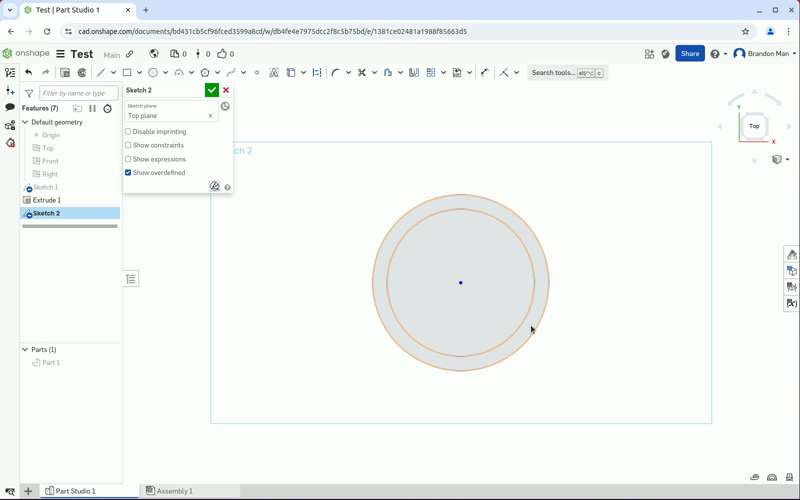
click(531, 325)
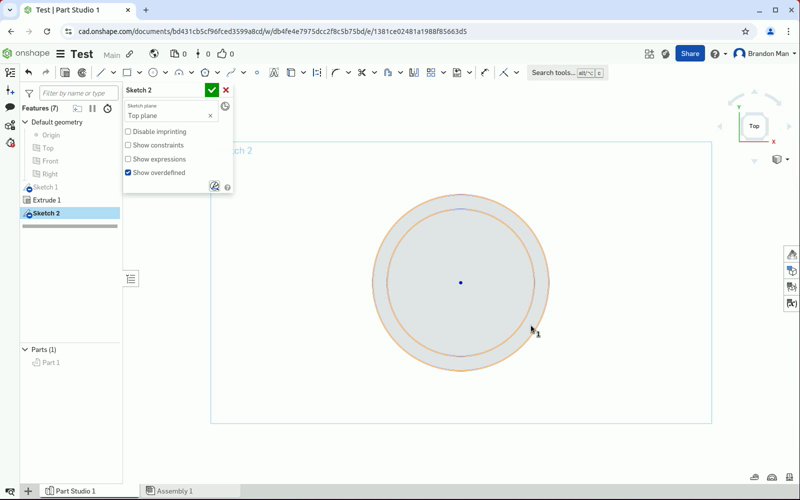
mouse_move(73, 352)
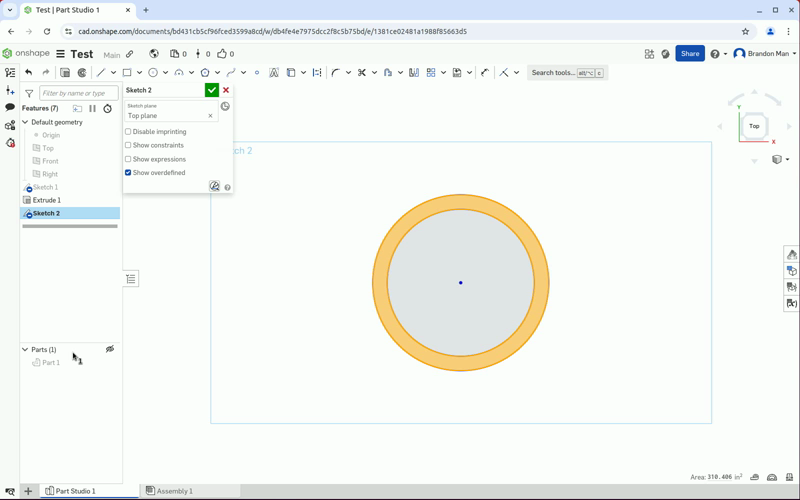
key(shift+y)
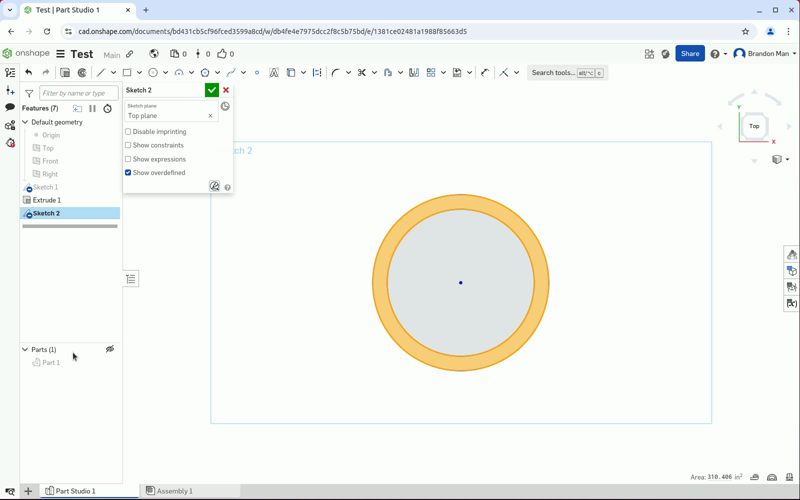
key(shift+e)
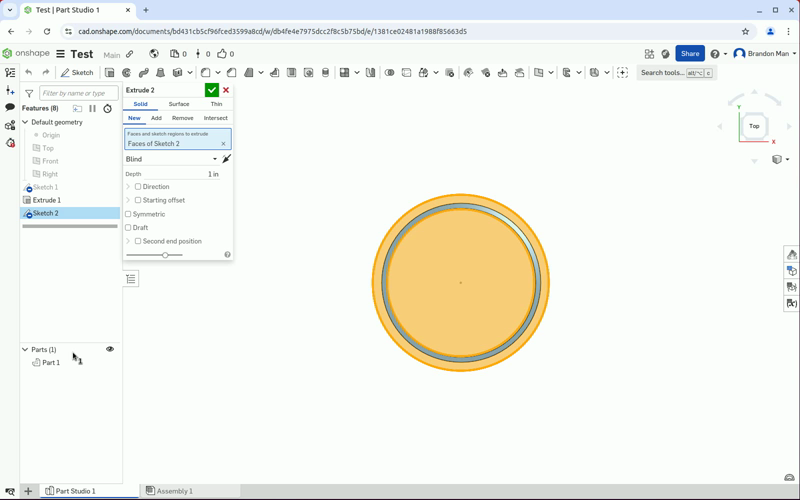
mouse_move(143, 106)
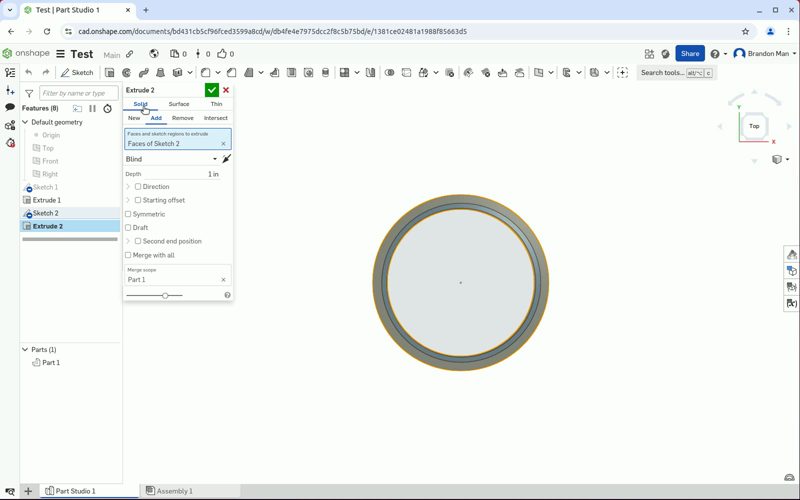
click(143, 106)
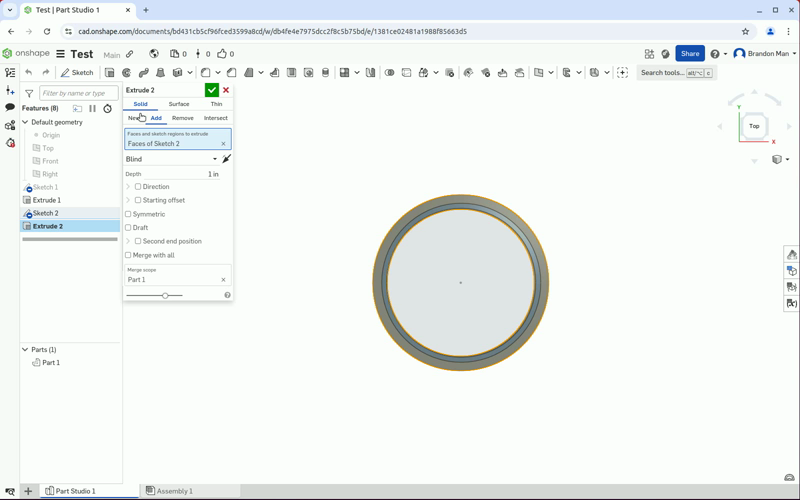
mouse_move(137, 120)
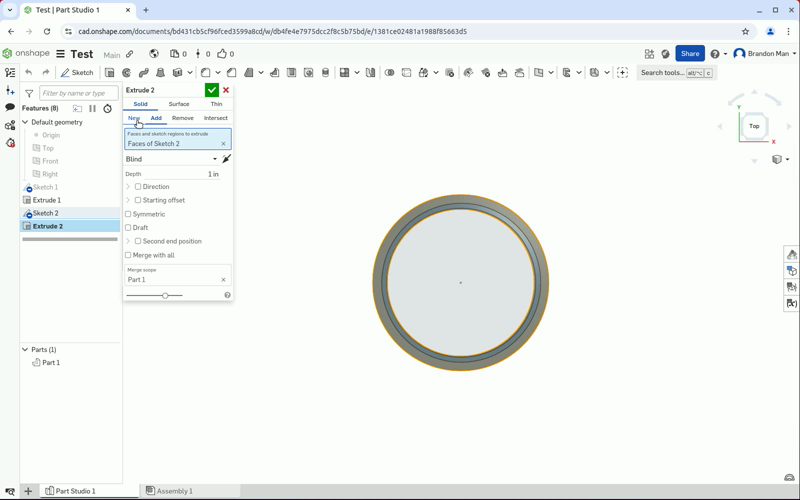
click(137, 120)
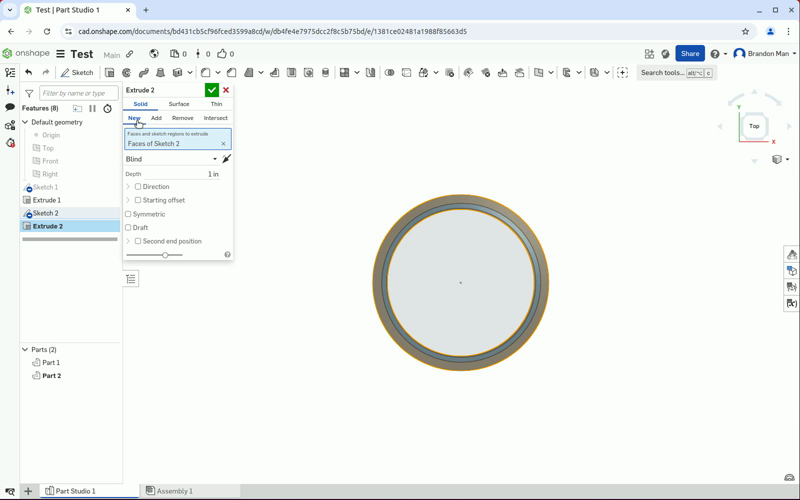
key(tab, 4)
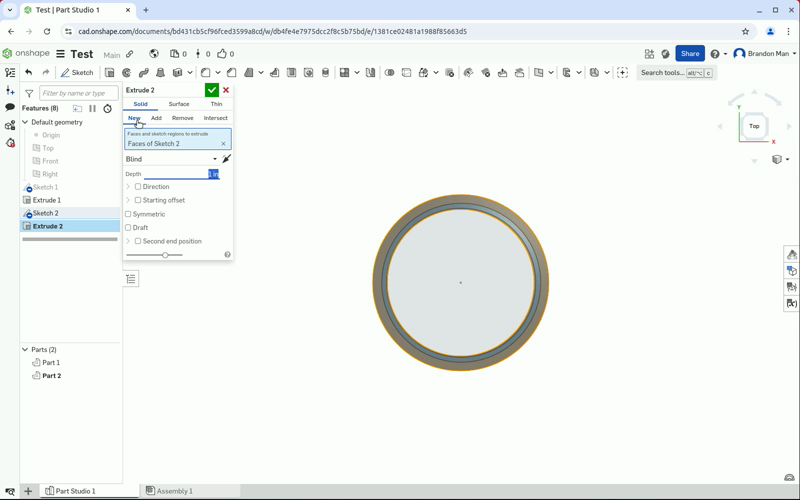
text(0.963)
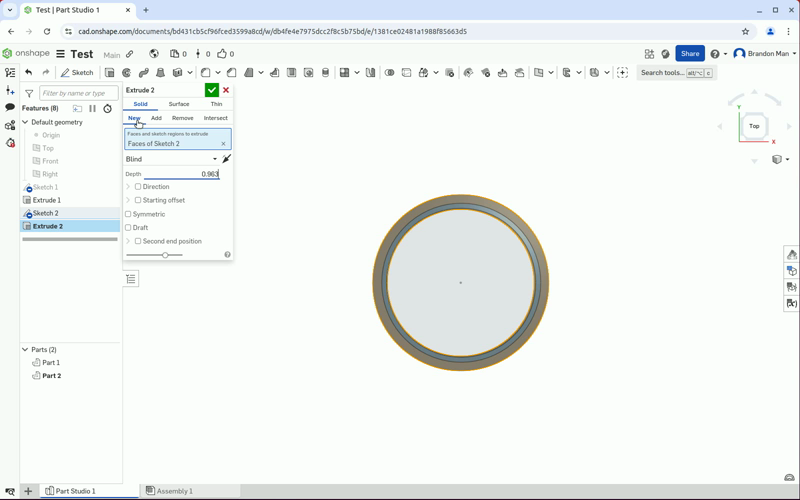
key(enter)
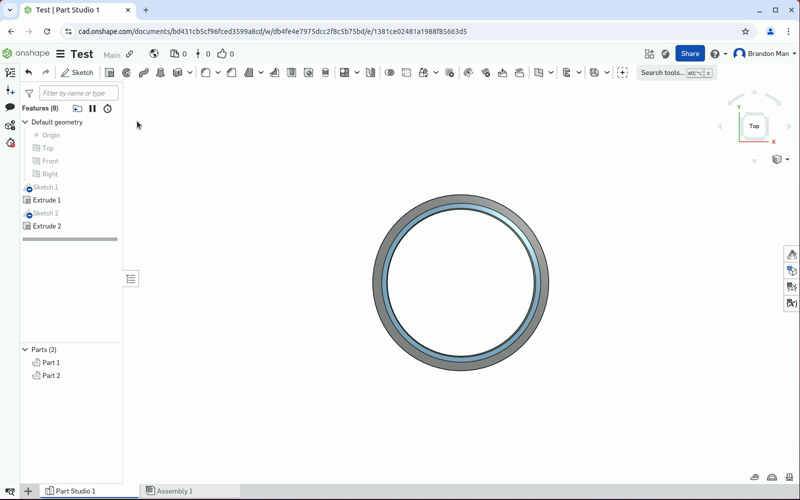
key(shift+h)
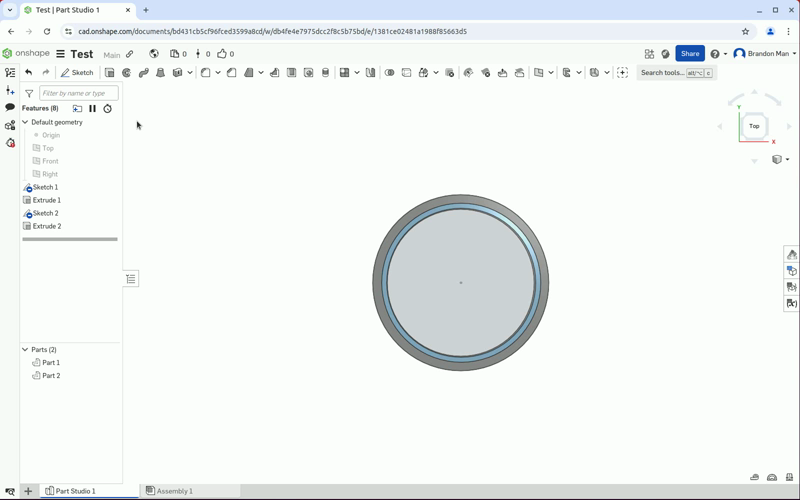
key(shift+h)
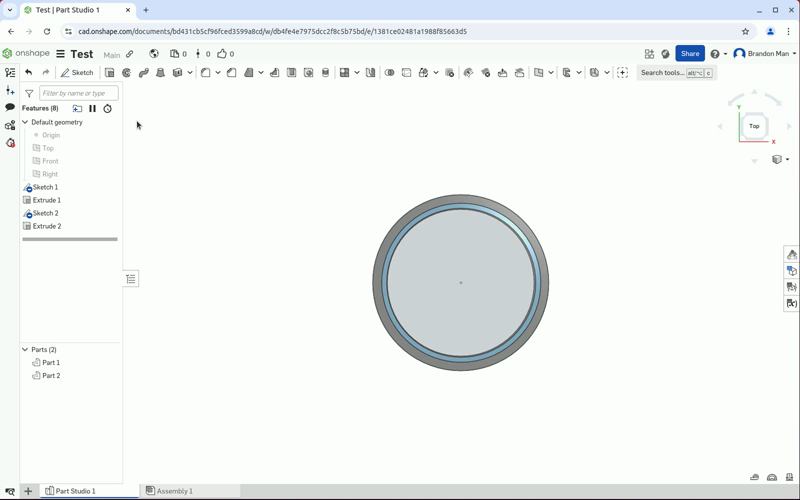
key(shift+7)
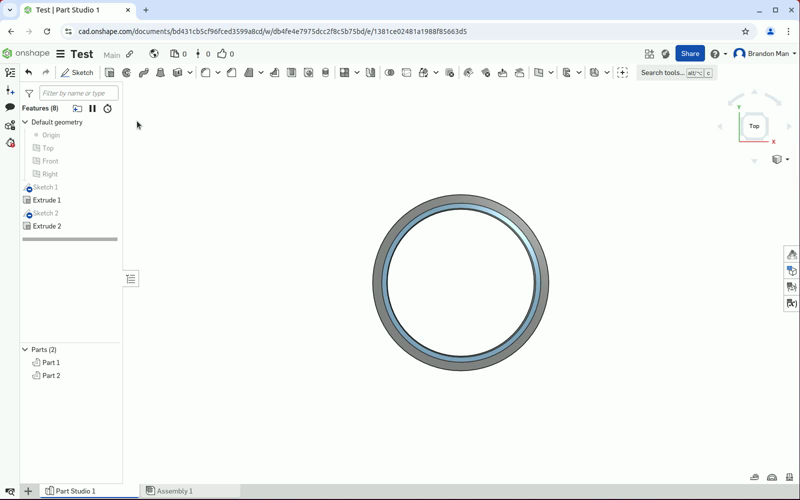
key(up, 3)
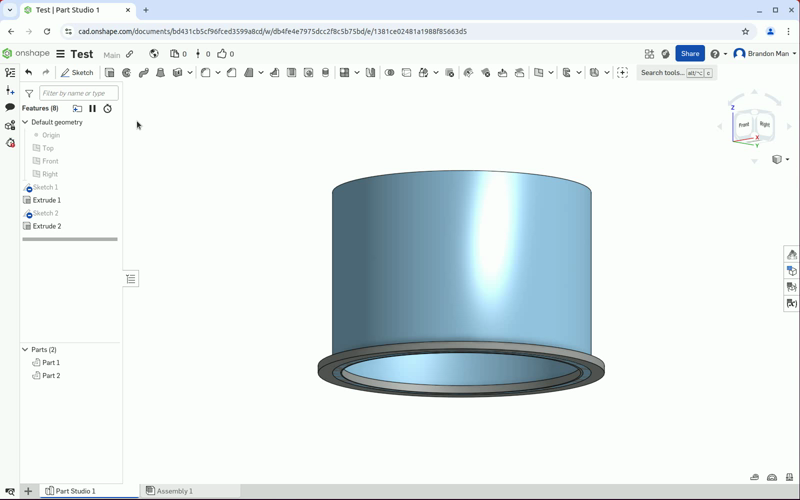
key(left, 3)
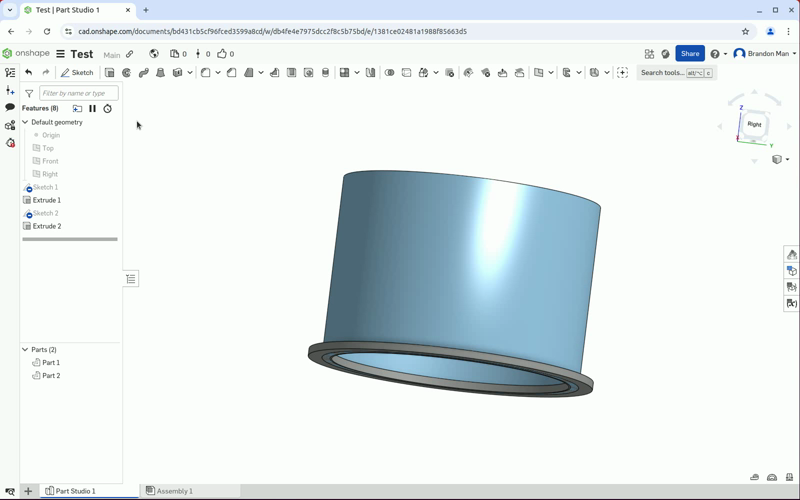
key(right, 3)
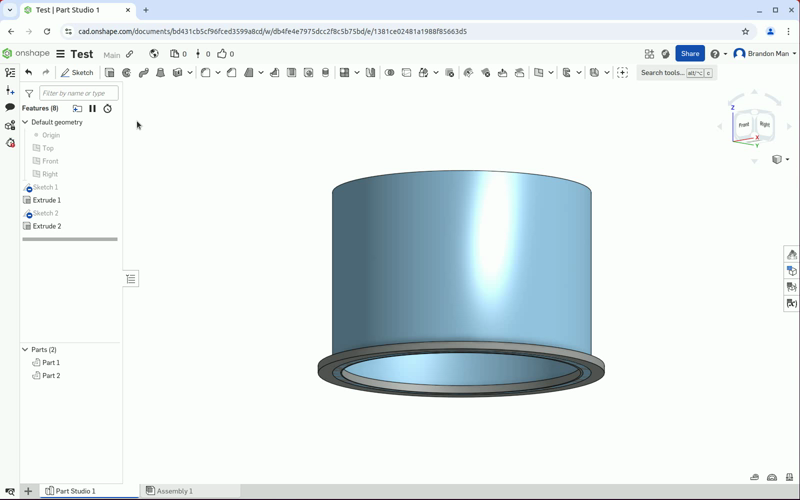
key(down, 3)
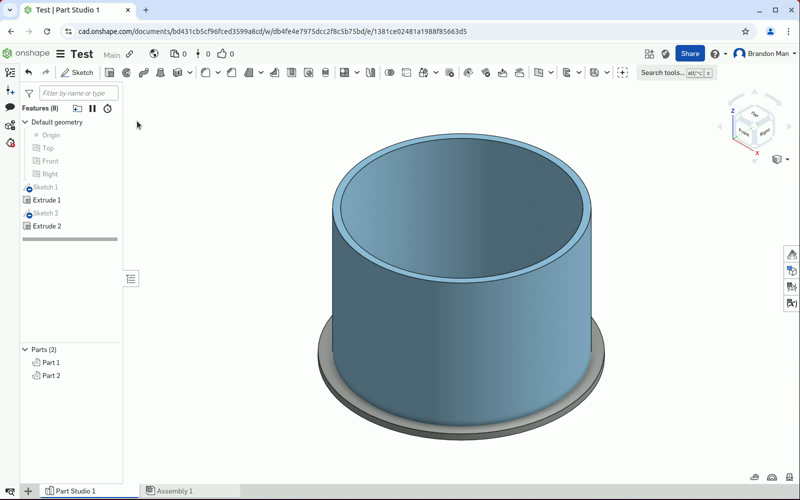
mouse_move(73, 189)
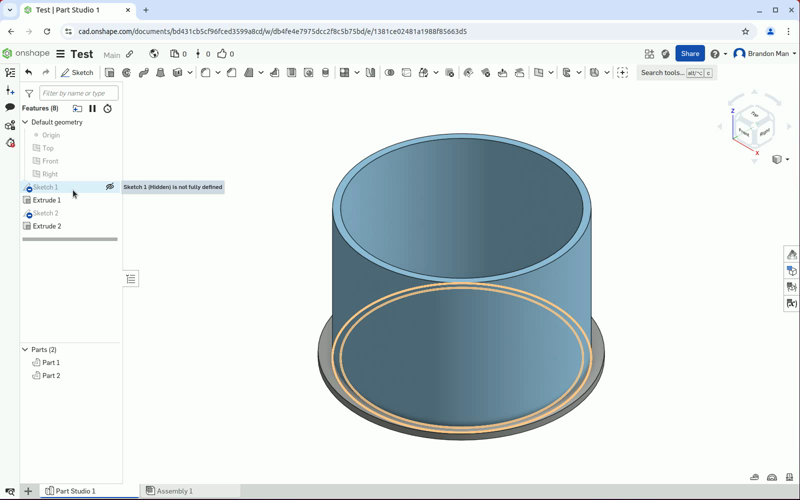
click(73, 189)